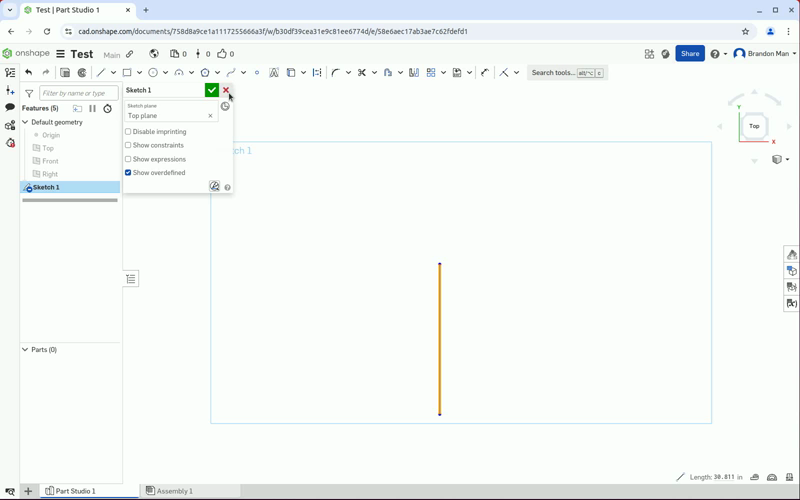
key(shift+h)
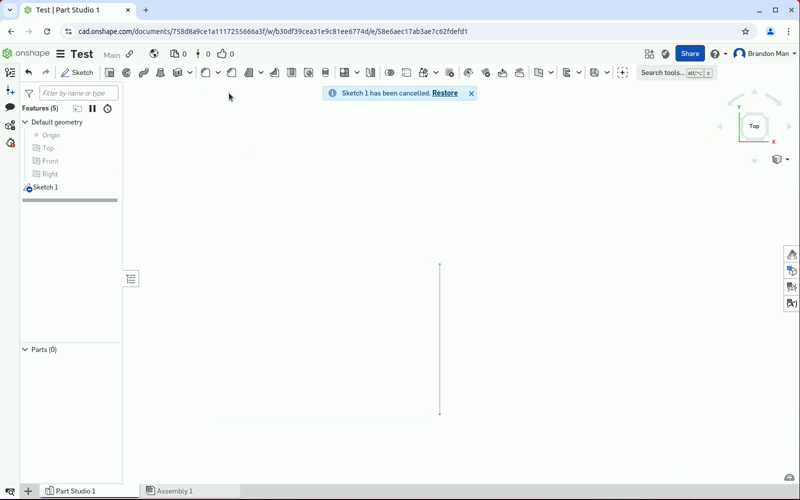
key(shift+s)
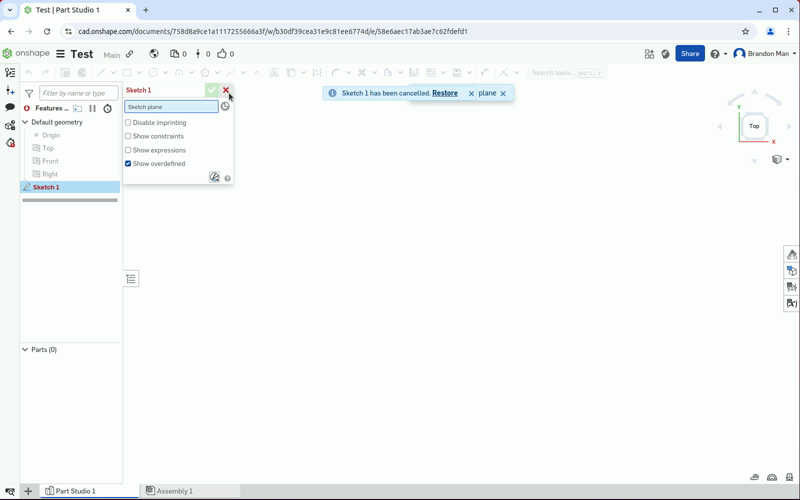
mouse_move(73, 150)
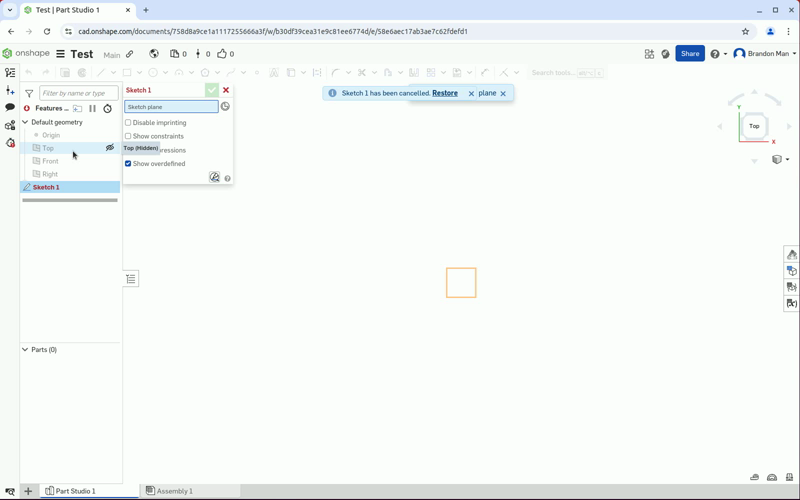
click(73, 150)
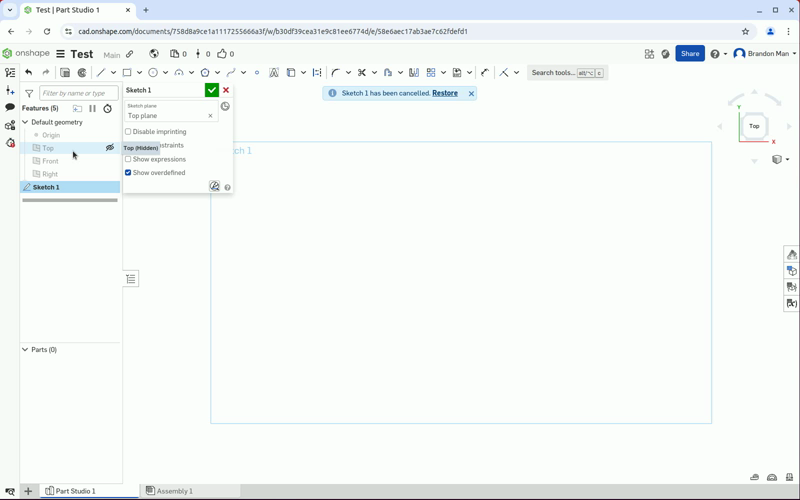
mouse_move(73, 352)
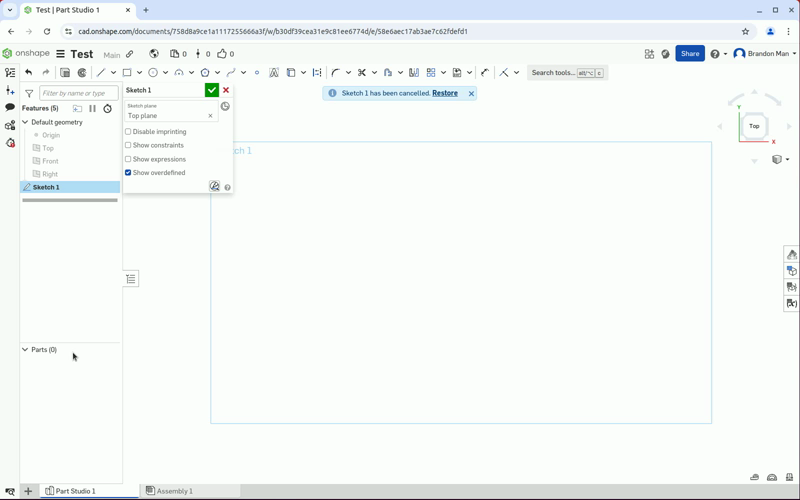
key(y)
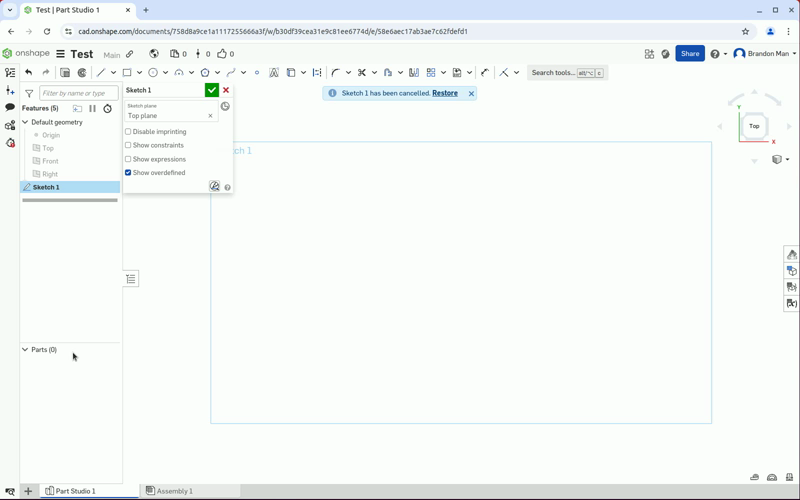
key(l)
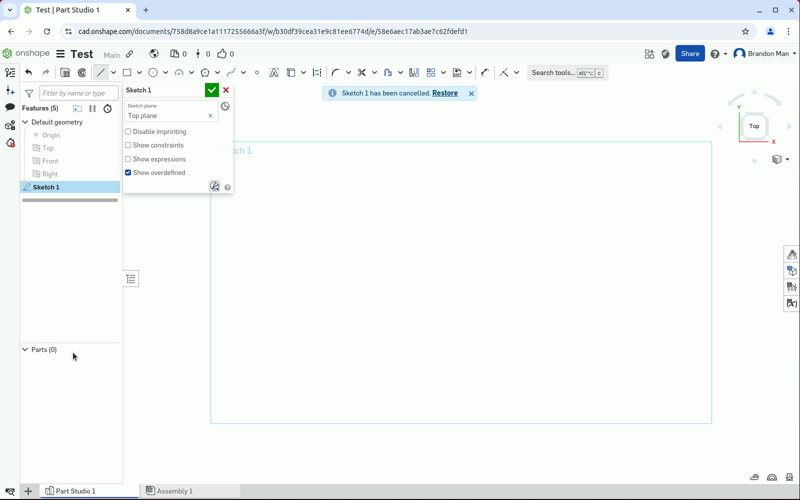
key_down(shift)
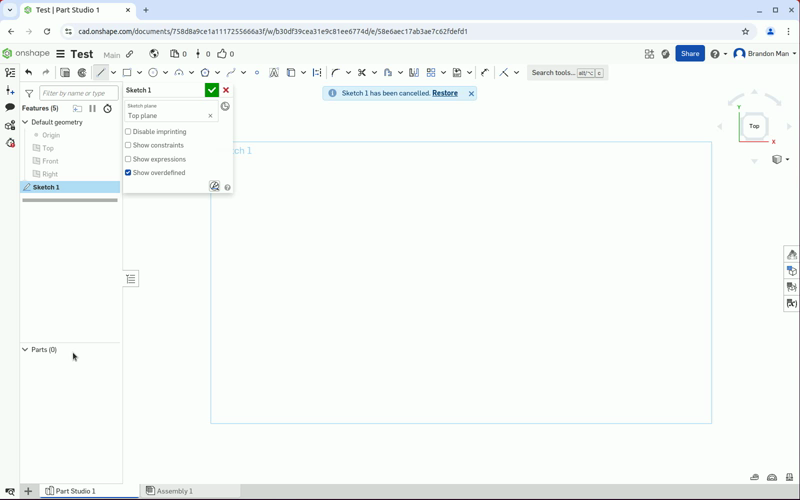
mouse_move(348, 395)
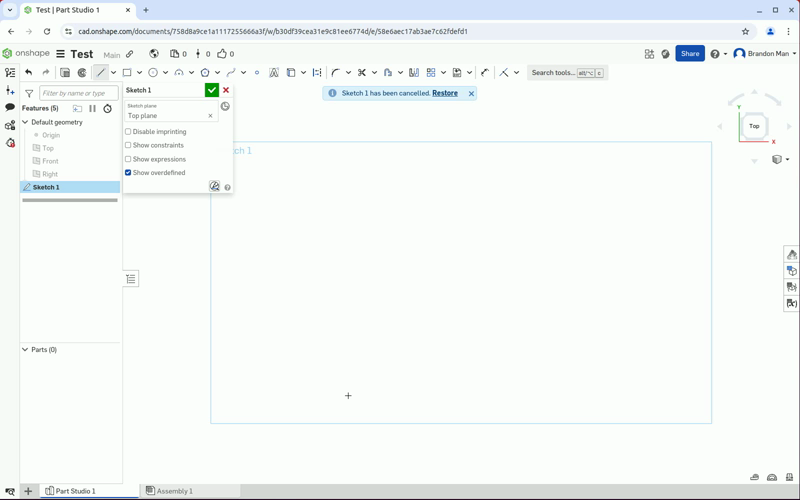
click(348, 395)
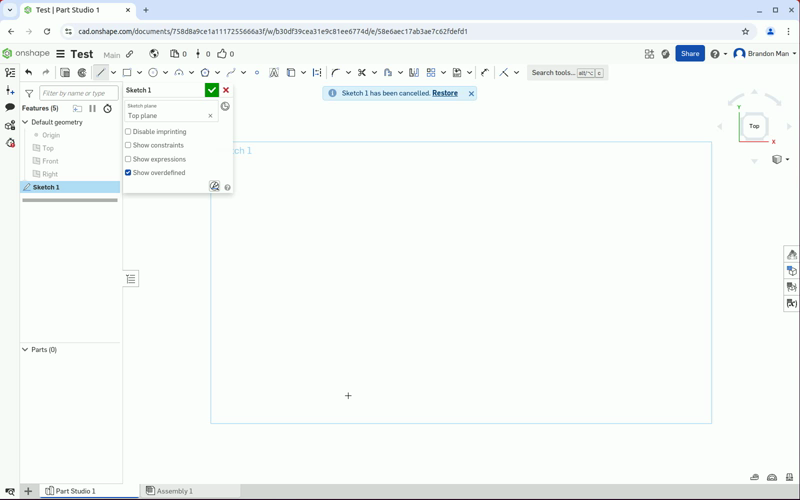
key_up(shift)
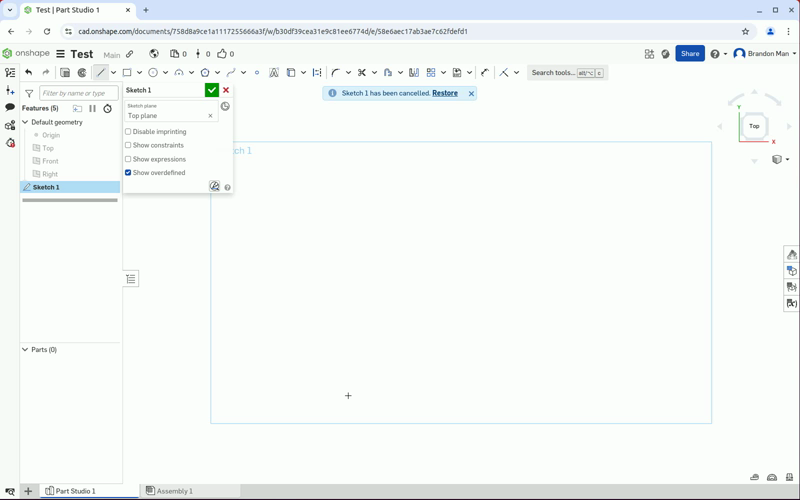
key_down(shift)
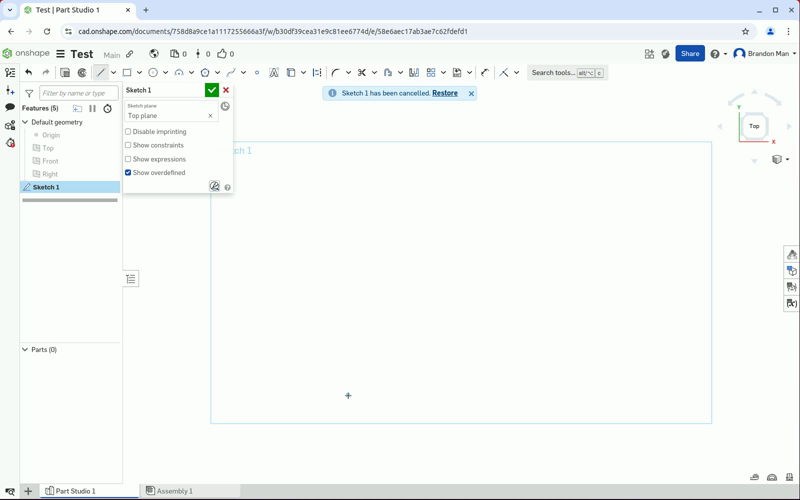
mouse_move(572, 395)
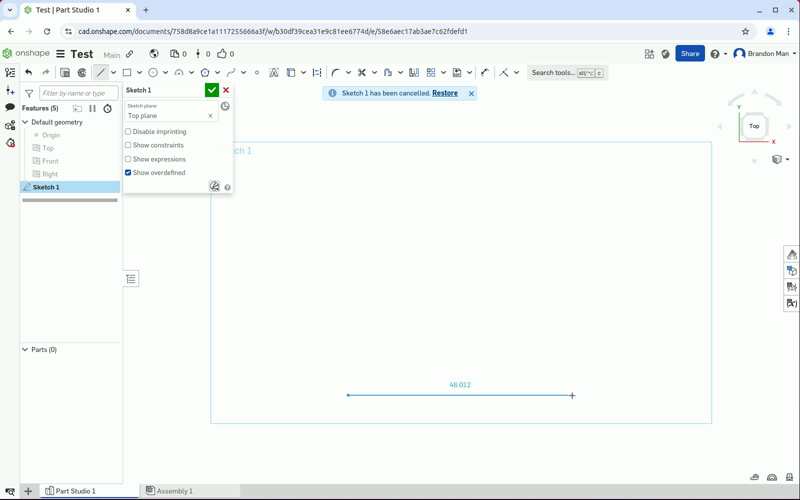
click(572, 395)
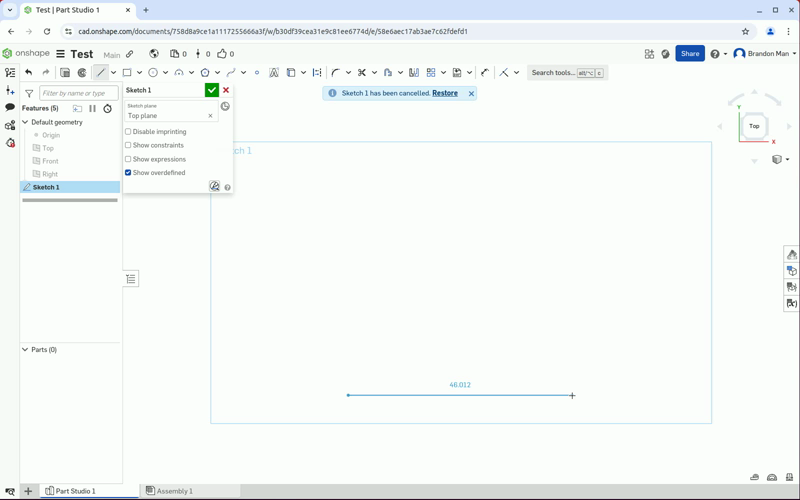
key_up(shift)
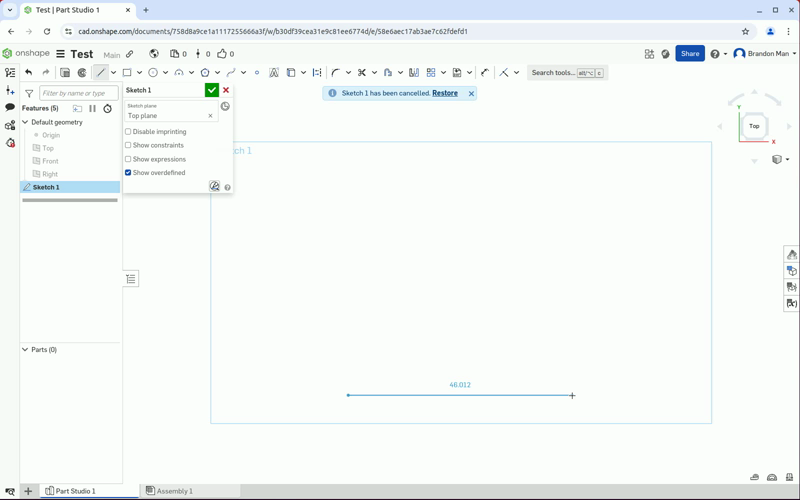
key_down(shift)
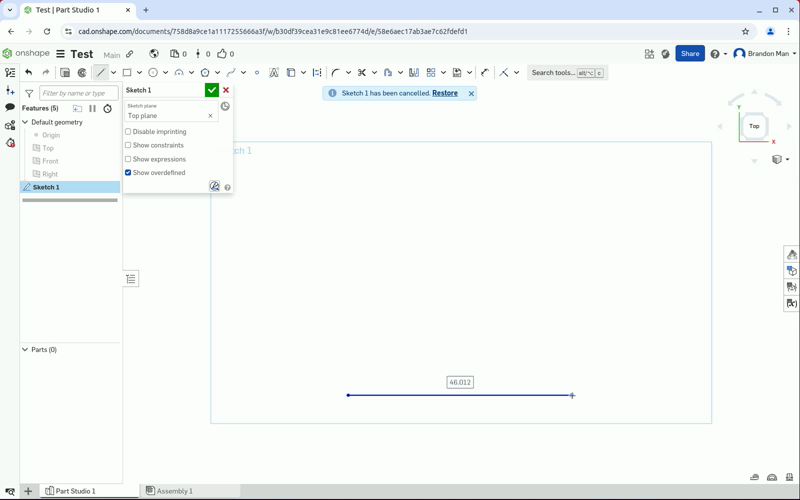
mouse_move(572, 171)
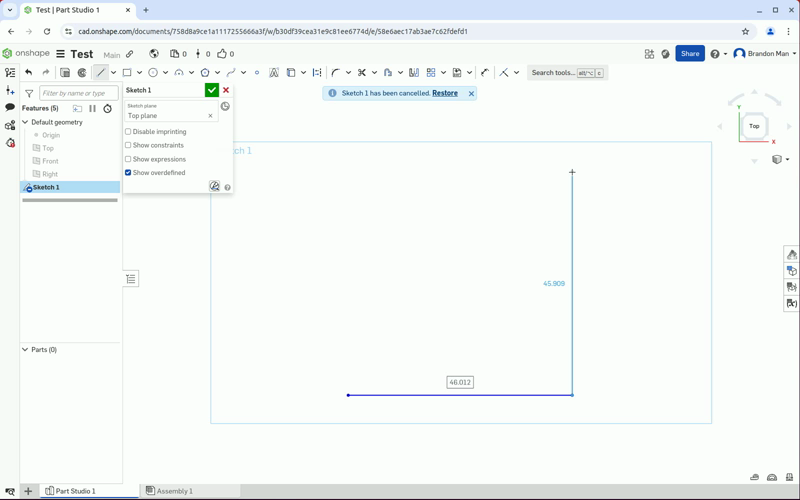
click(572, 171)
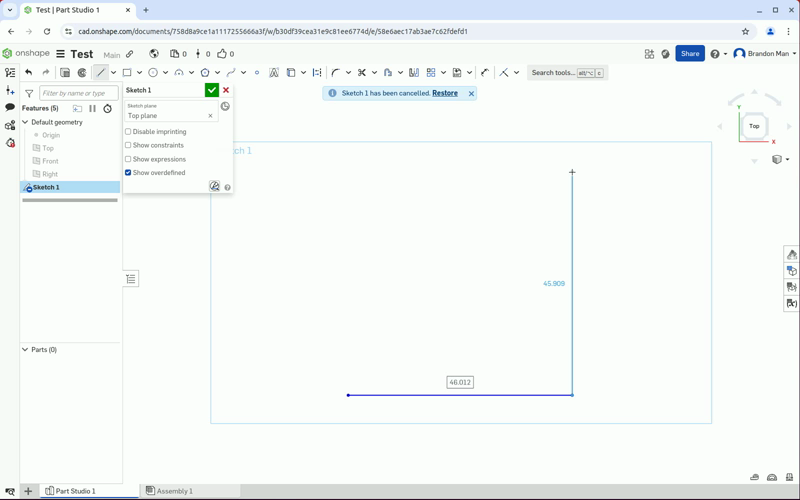
key_up(shift)
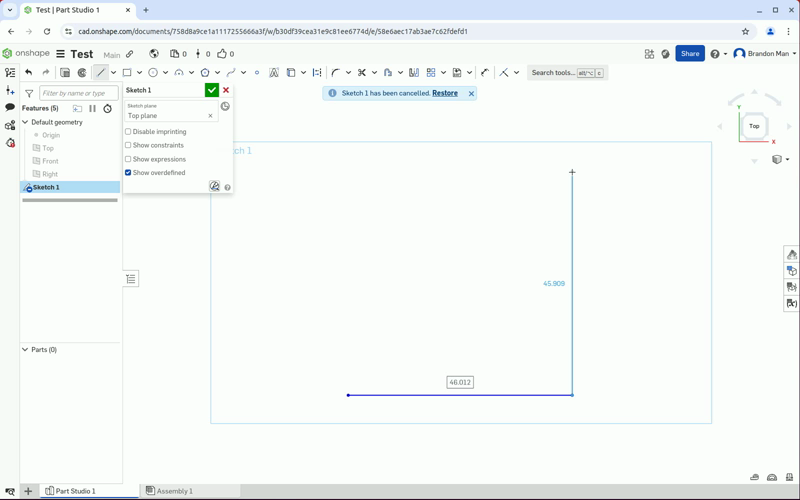
key_down(shift)
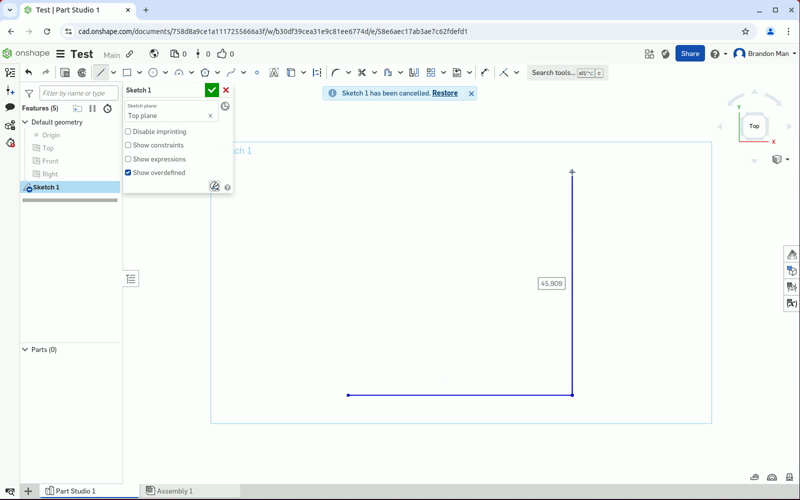
mouse_move(348, 171)
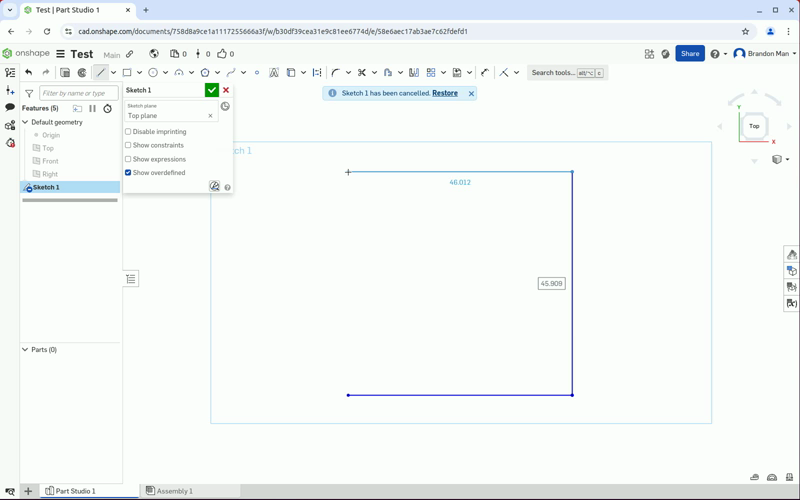
click(348, 171)
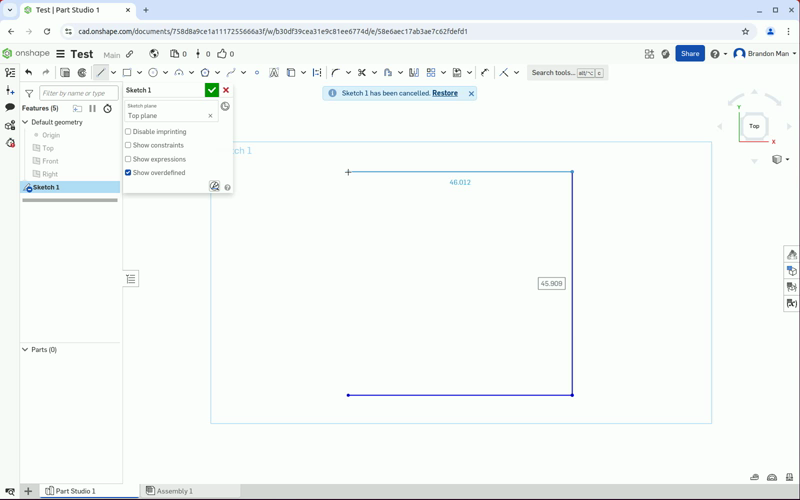
key_up(shift)
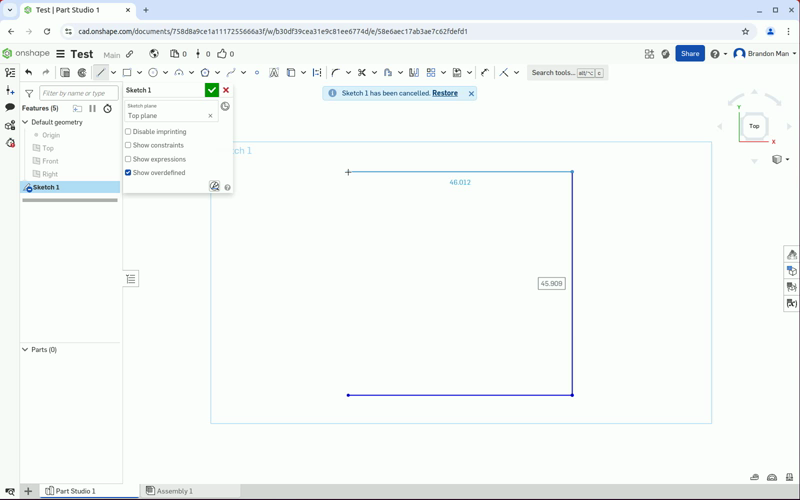
key_down(shift)
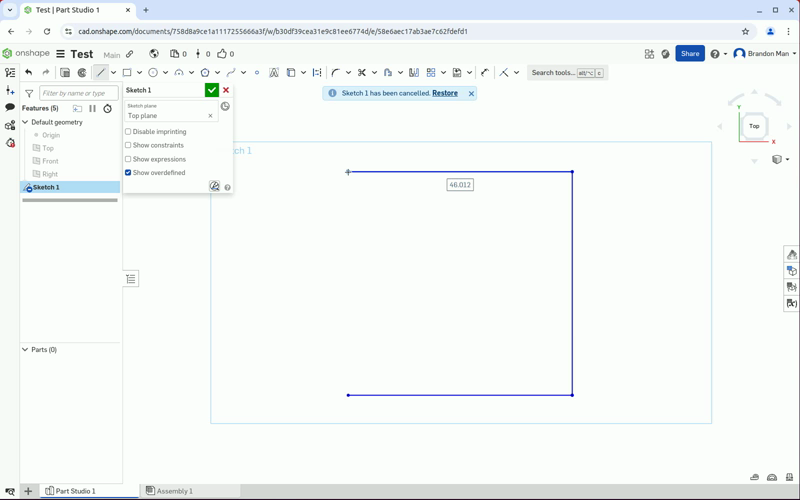
mouse_move(348, 395)
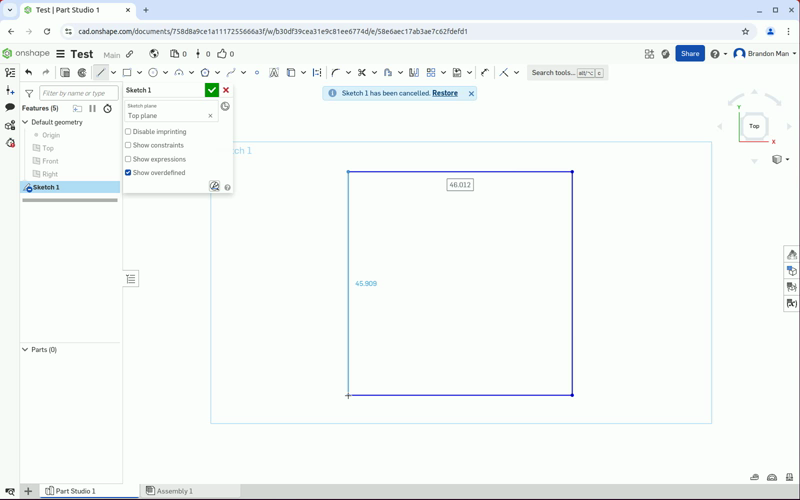
key_up(shift)
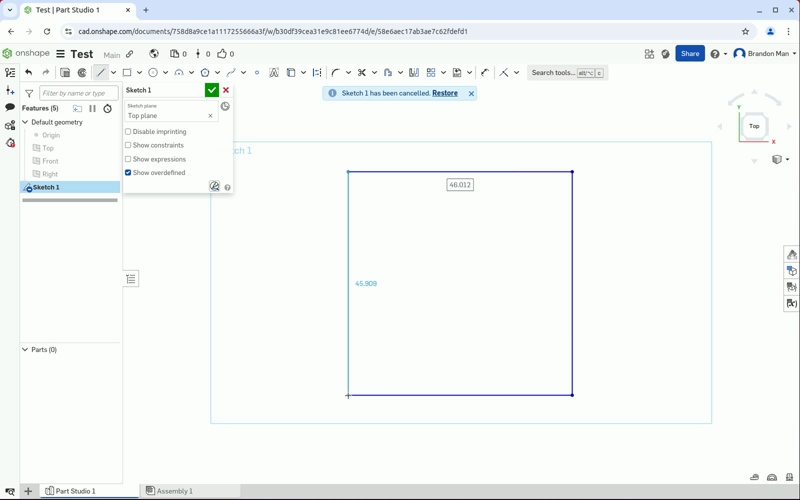
click(348, 395)
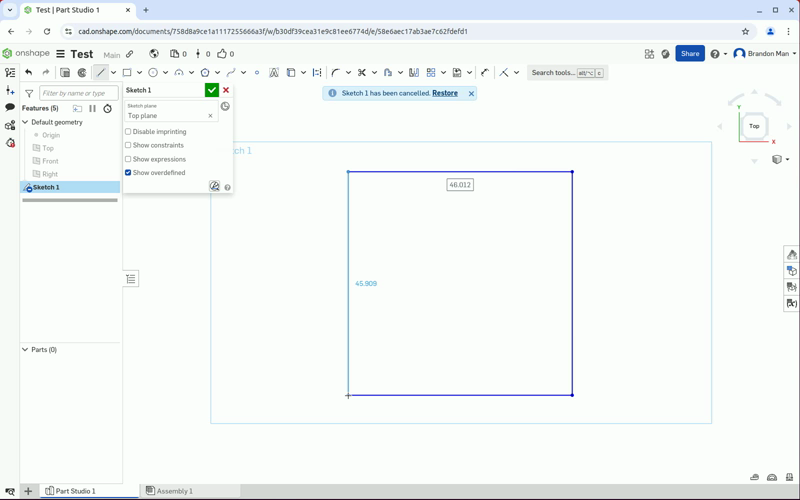
key(esc)
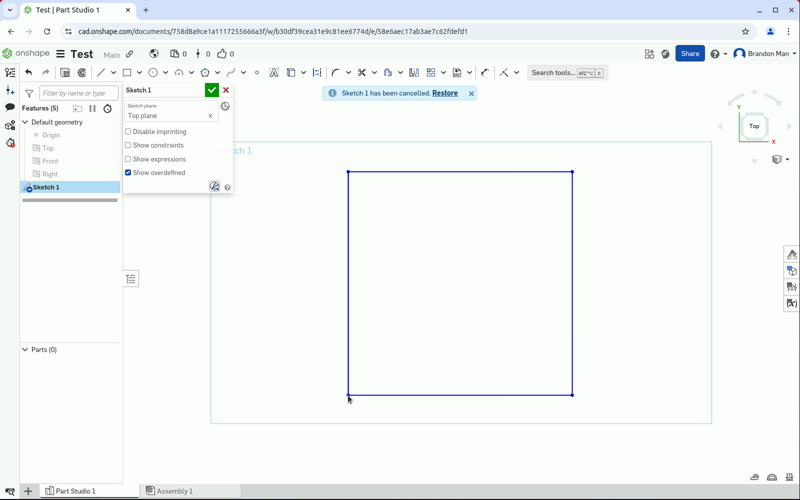
mouse_move(502, 341)
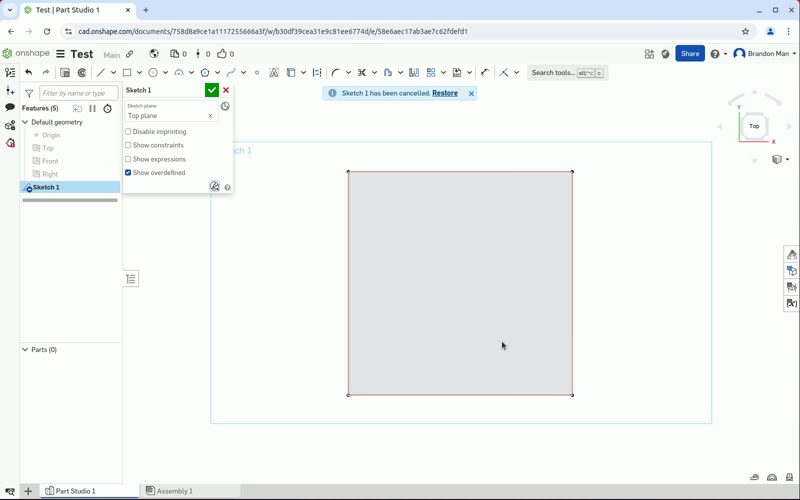
click(502, 341)
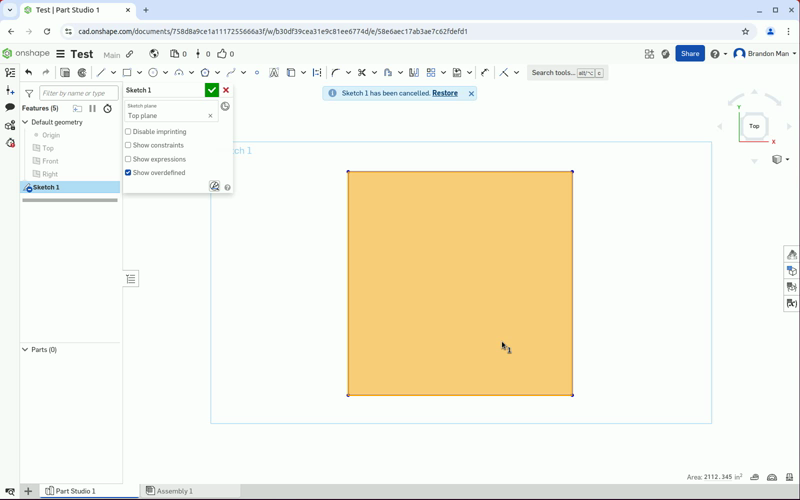
mouse_move(73, 352)
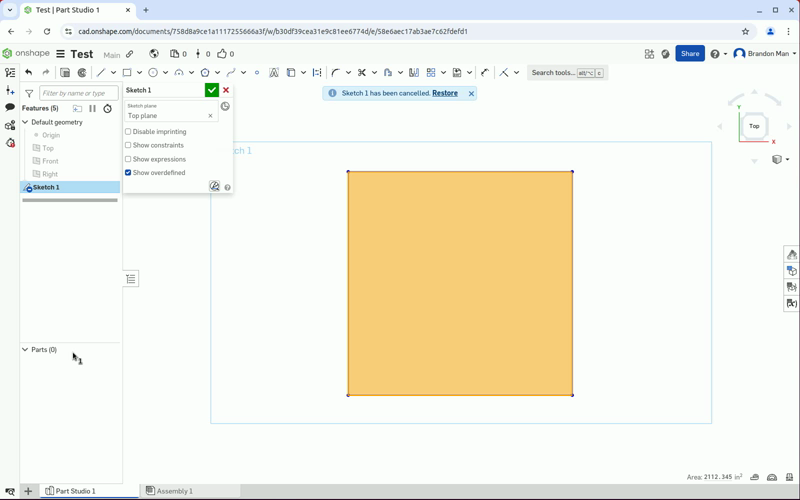
key(shift+y)
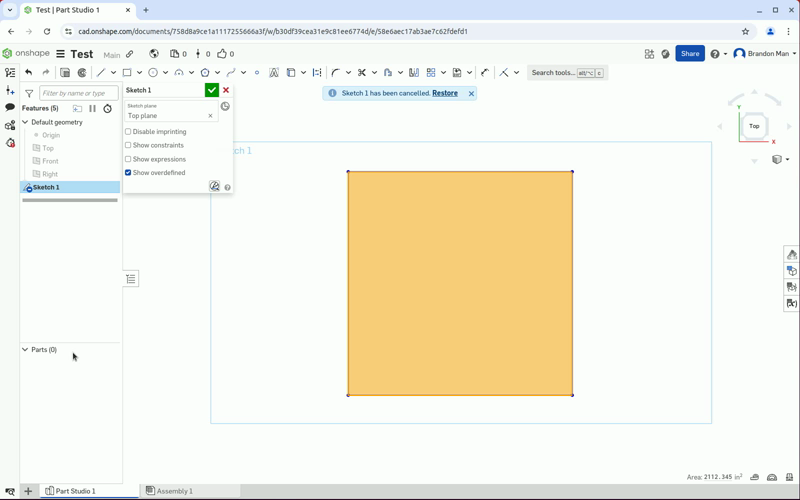
key(shift+e)
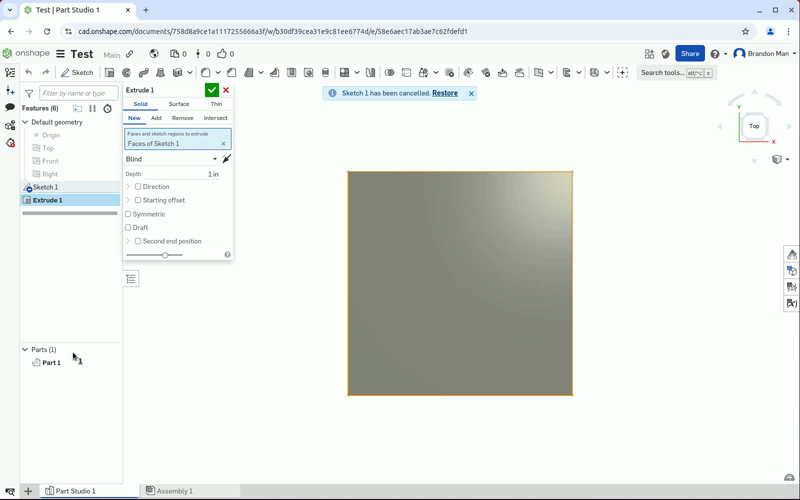
mouse_move(143, 106)
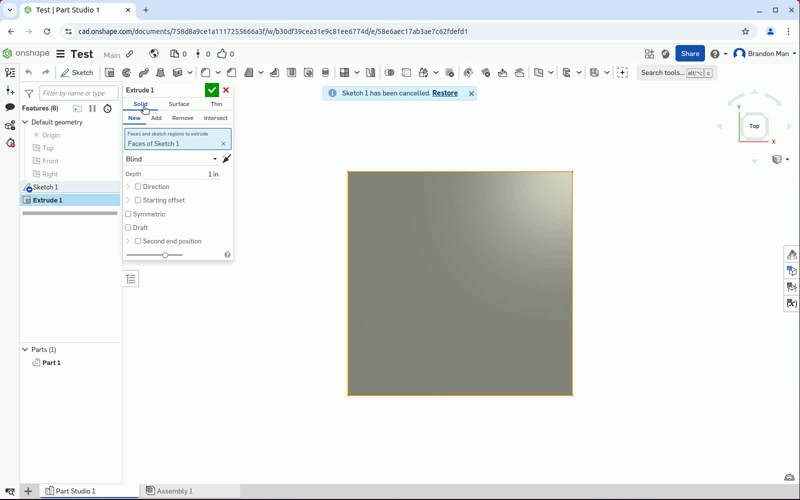
click(143, 106)
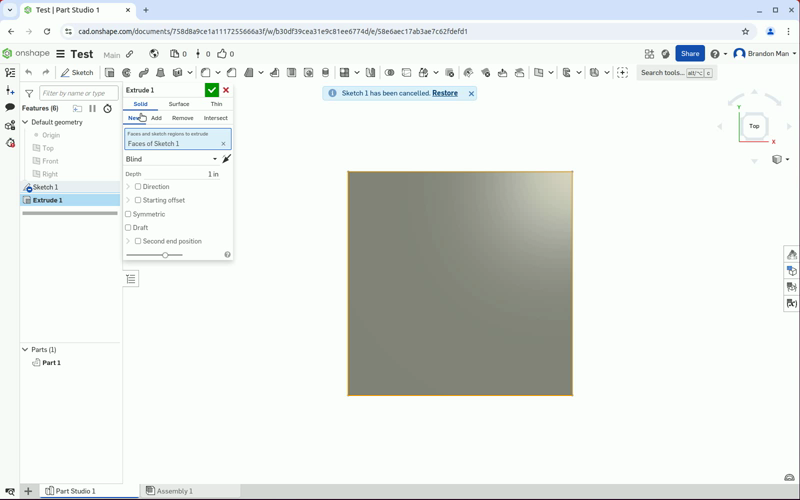
mouse_move(137, 120)
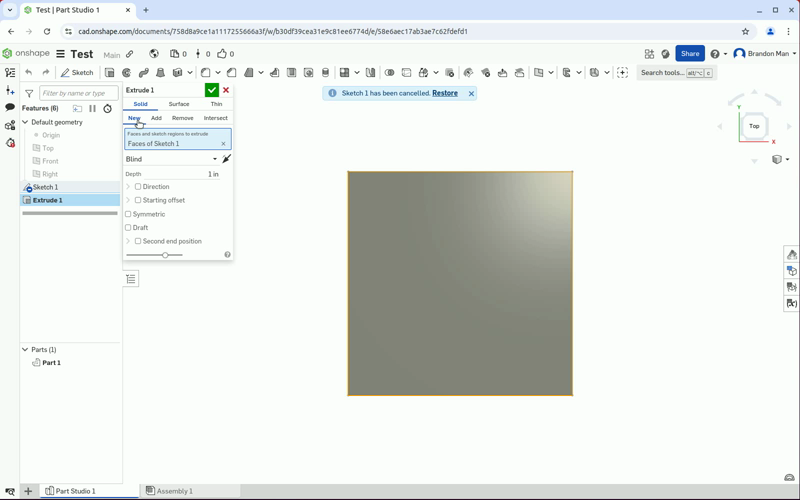
click(137, 120)
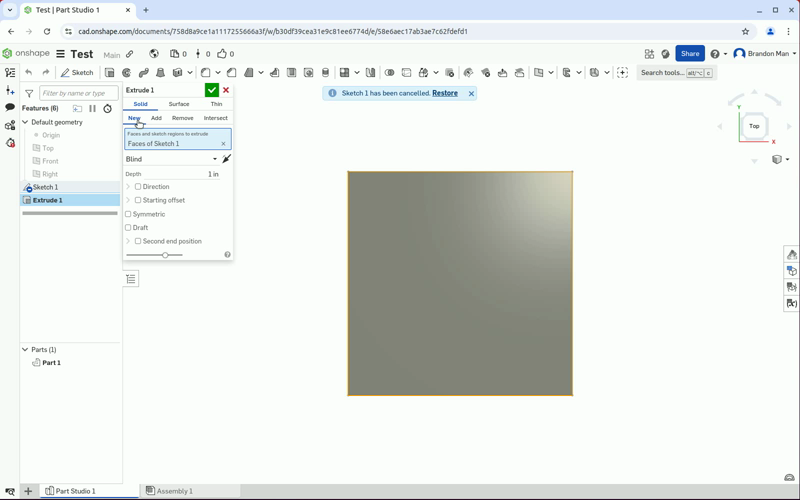
key(tab, 4)
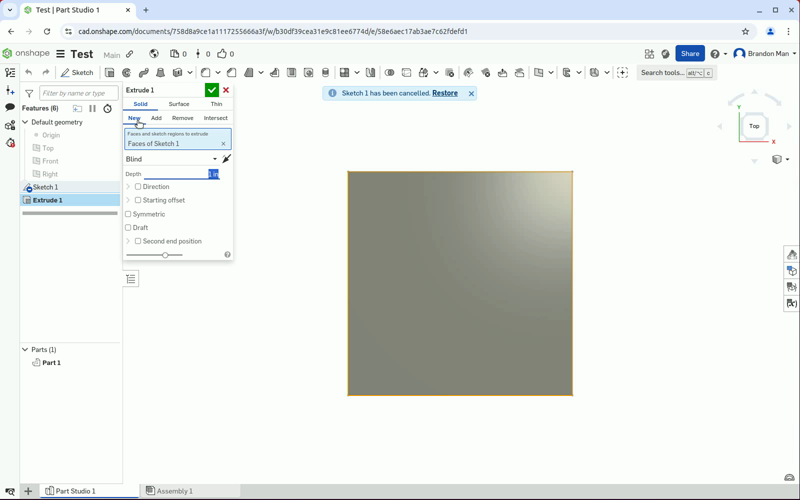
text(6.258)
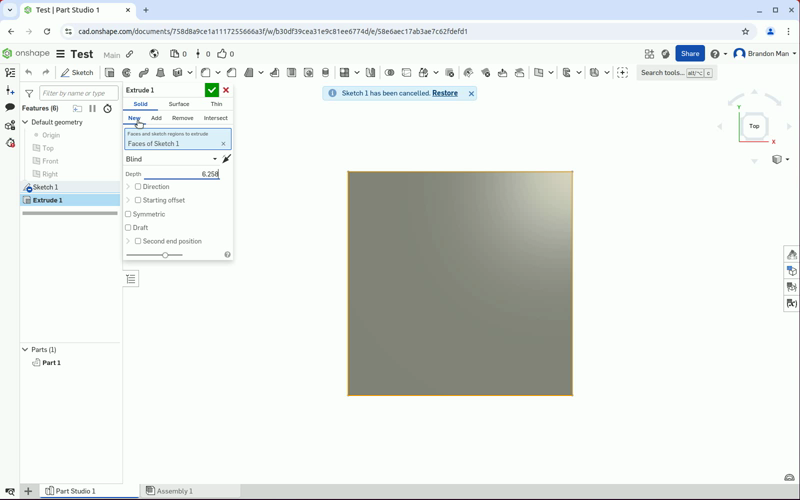
key(enter)
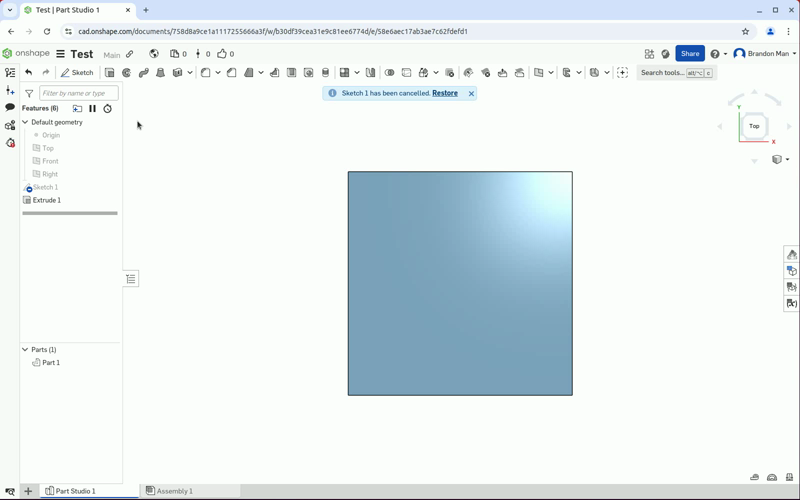
key(shift+h)
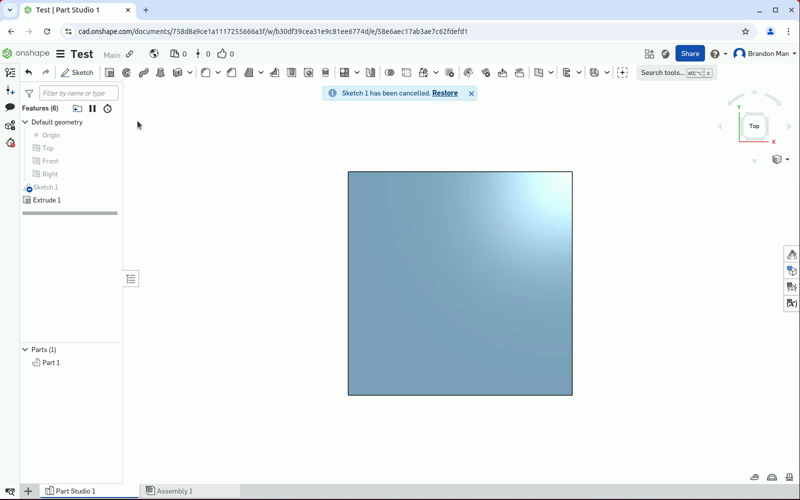
key(shift+h)
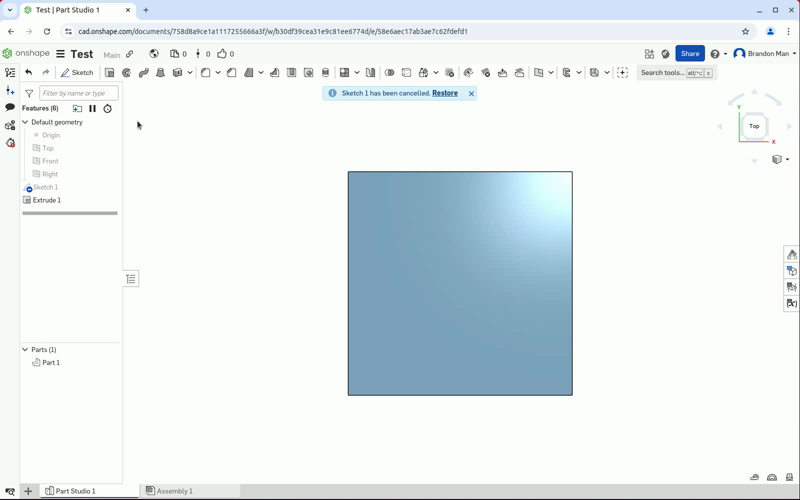
mouse_move(73, 189)
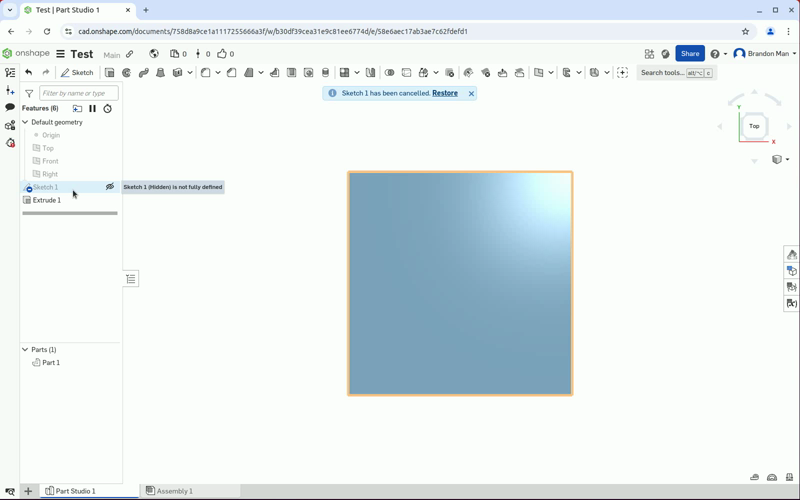
click(73, 189)
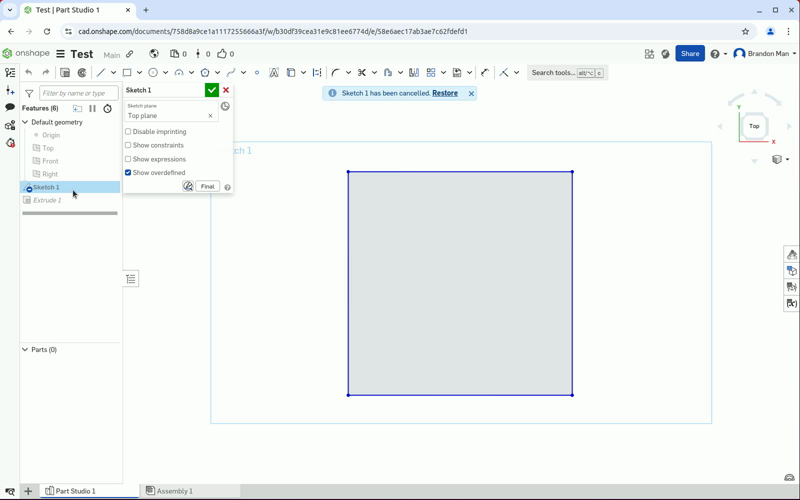
mouse_move(229, 92)
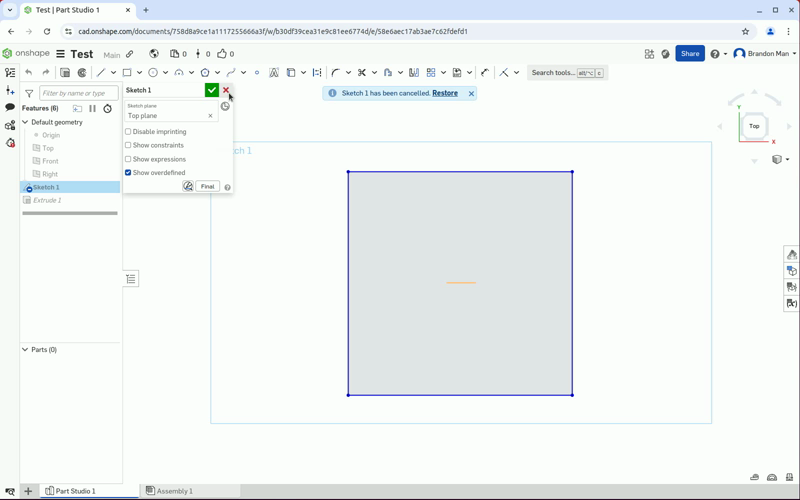
click(229, 92)
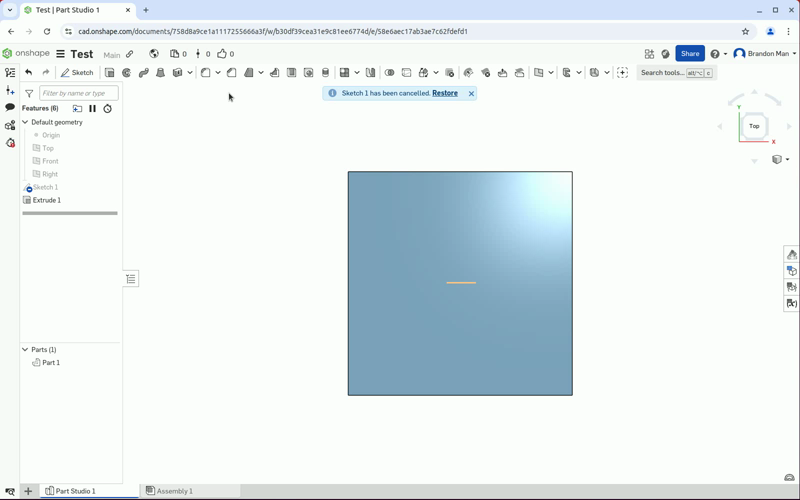
mouse_move(541, 75)
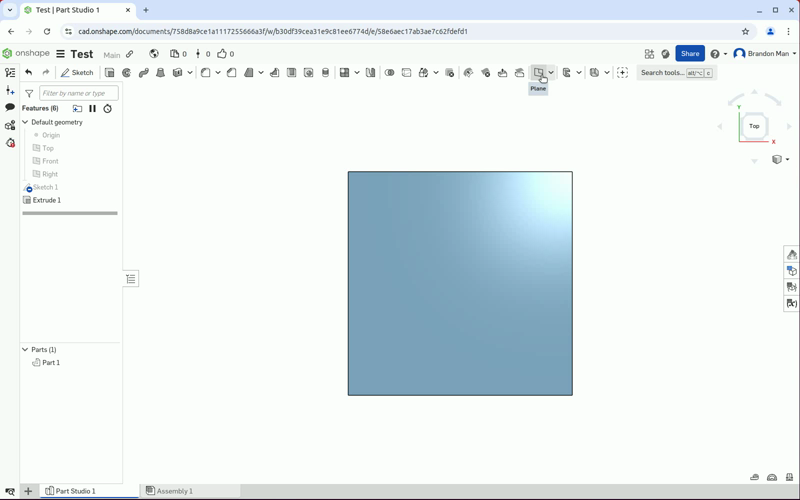
click(541, 75)
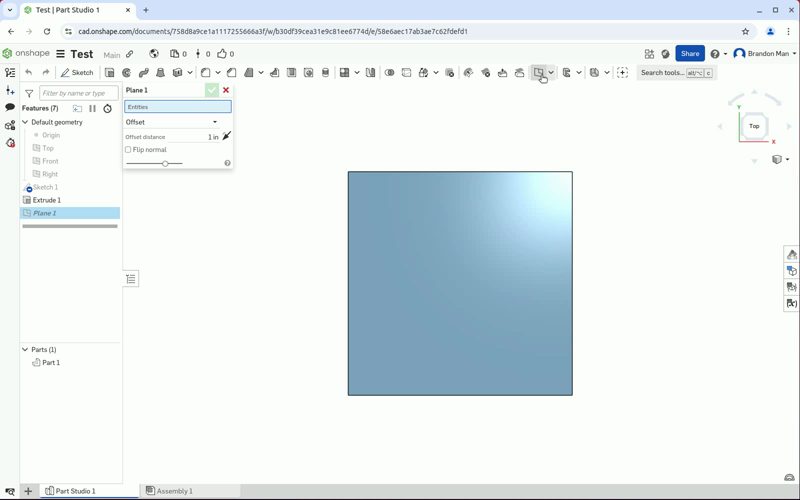
mouse_move(73, 150)
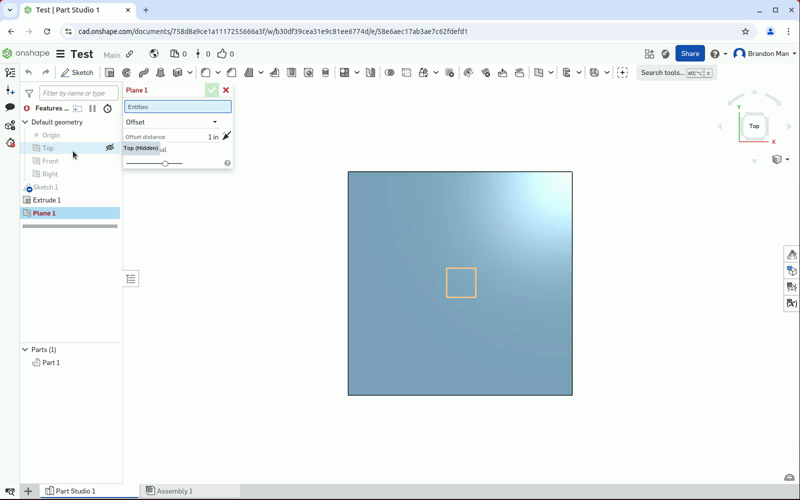
click(73, 150)
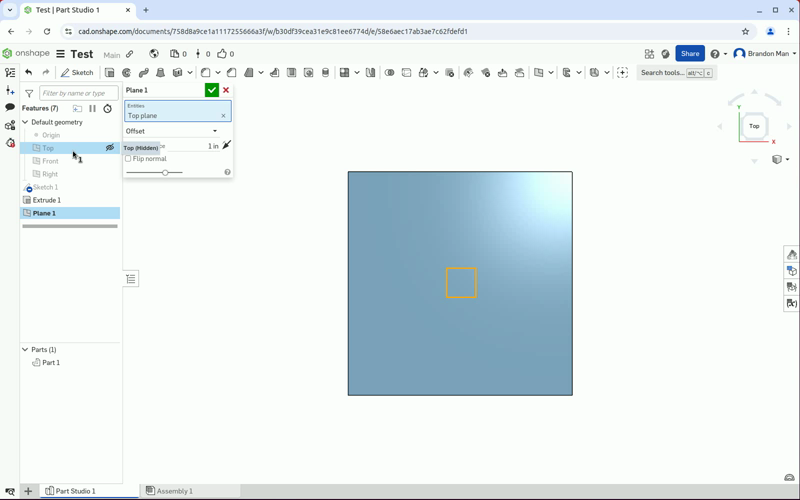
key(tab, 2)
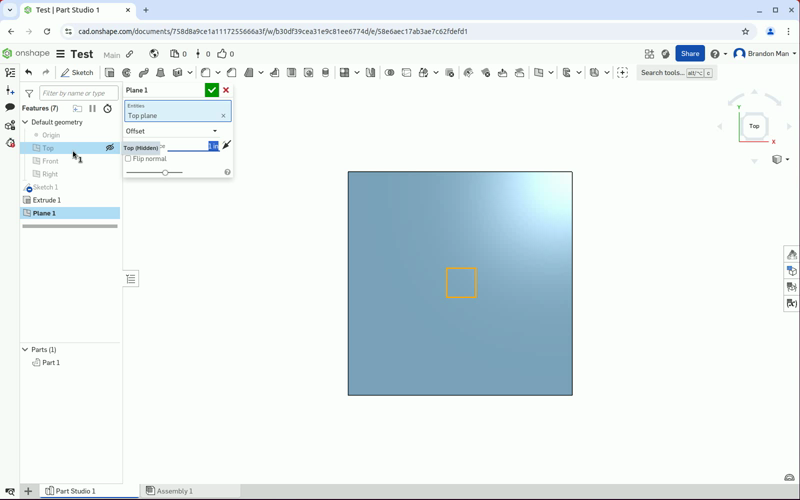
text(6.255)
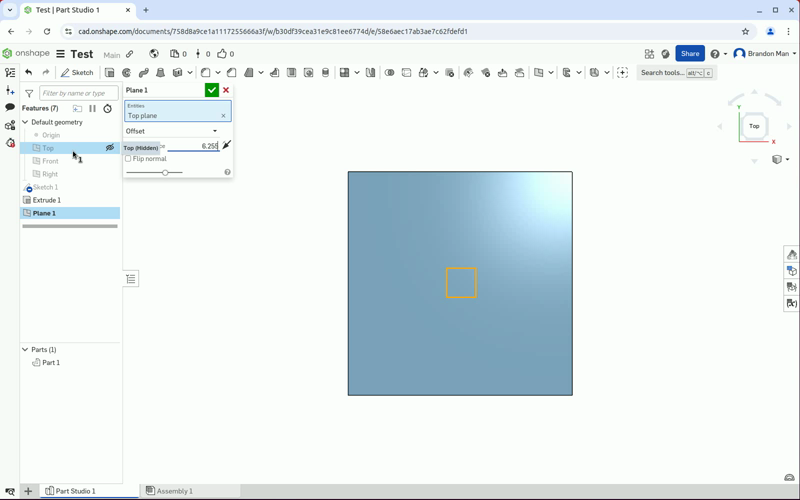
key(enter, 2)
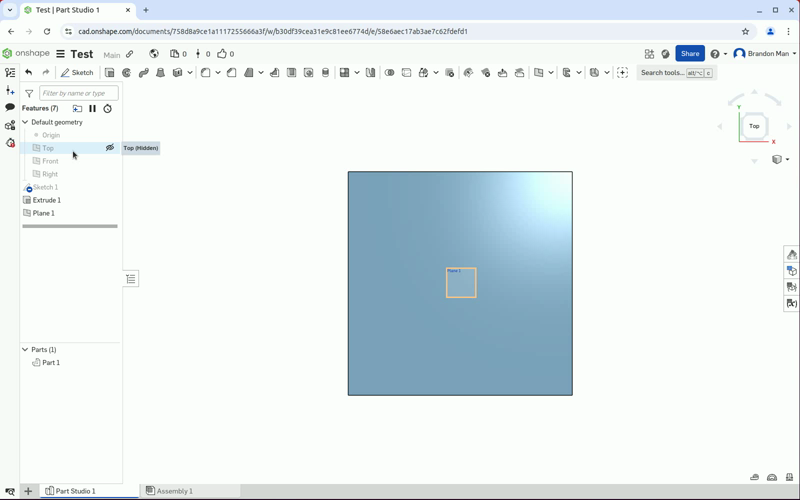
key(shift+s)
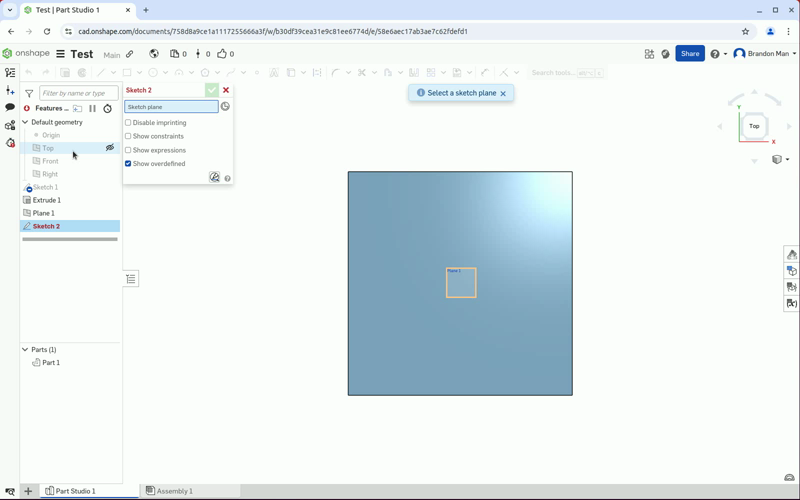
mouse_move(73, 215)
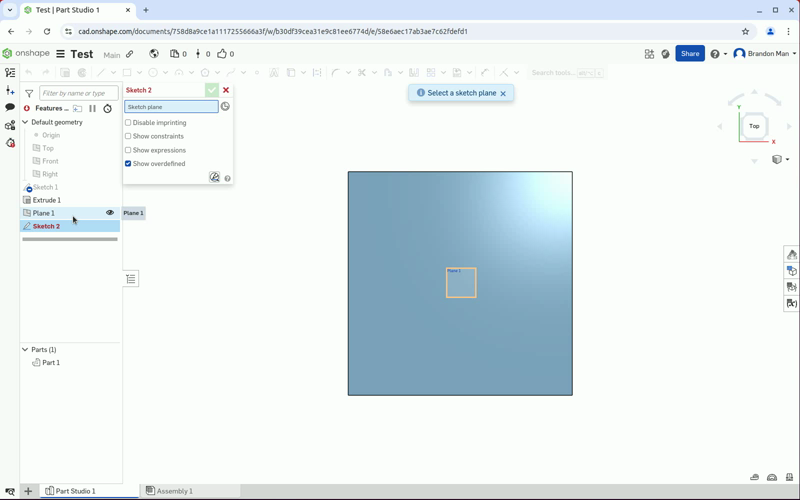
click(73, 215)
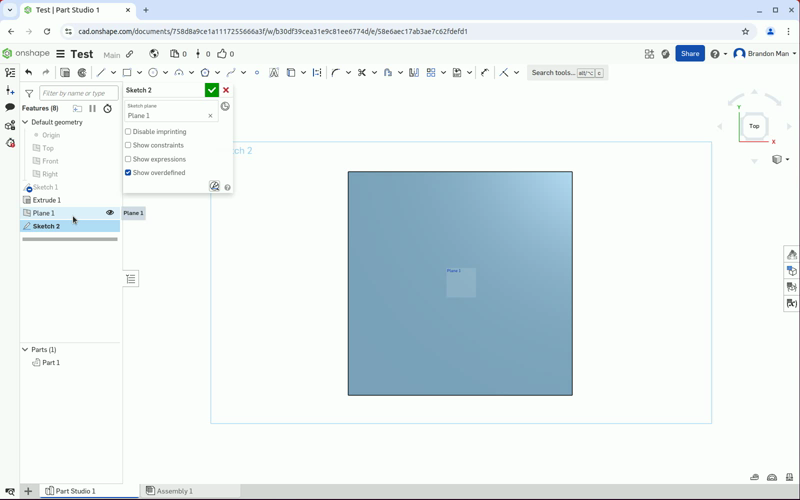
mouse_move(73, 352)
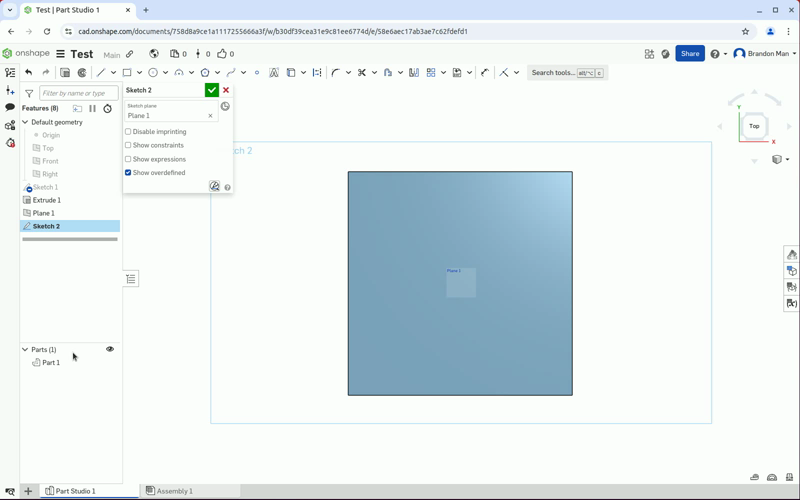
key(y)
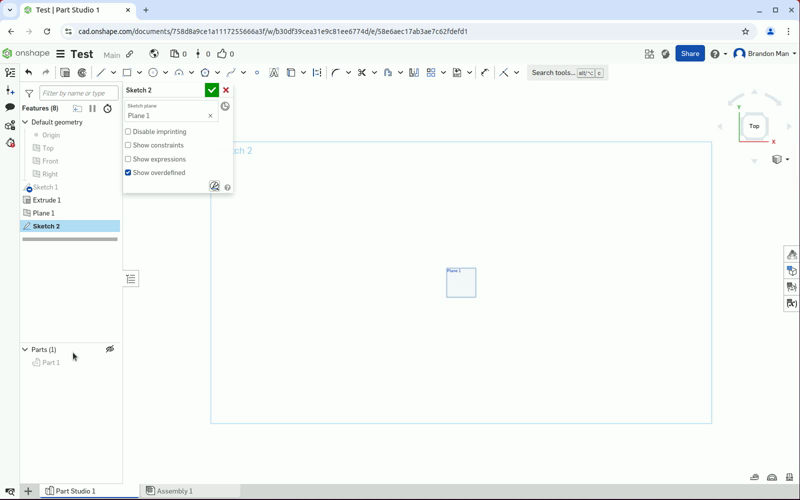
key(c)
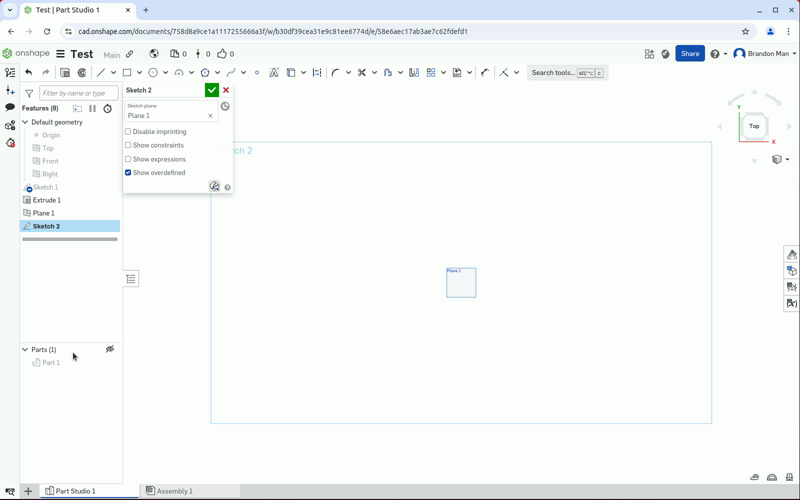
key_down(shift)
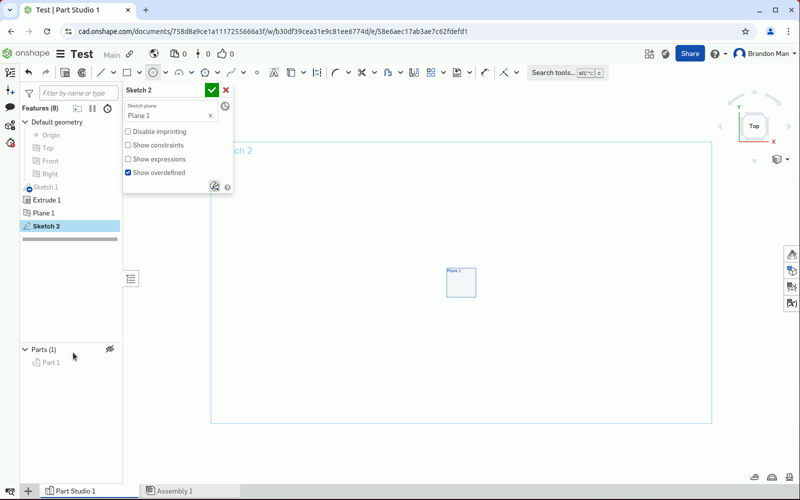
mouse_move(461, 282)
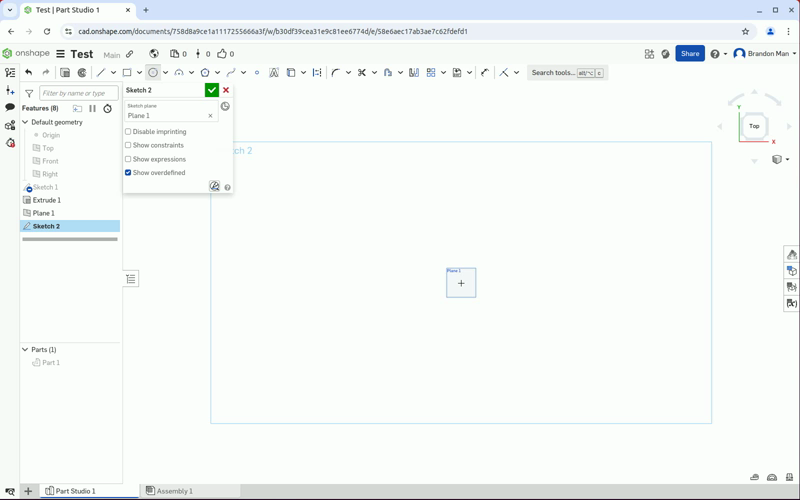
click(461, 282)
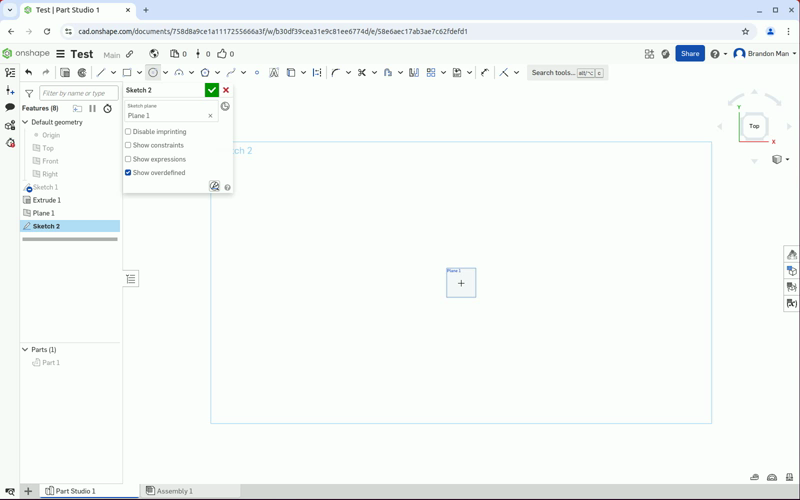
key_up(shift)
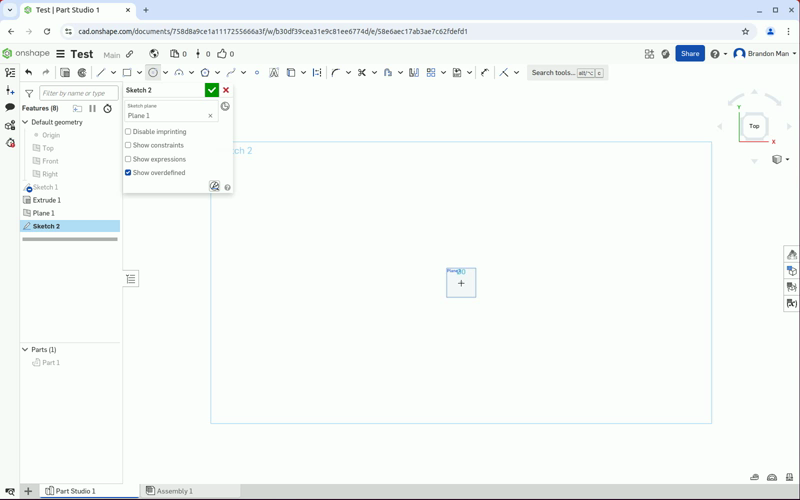
mouse_move(521, 282)
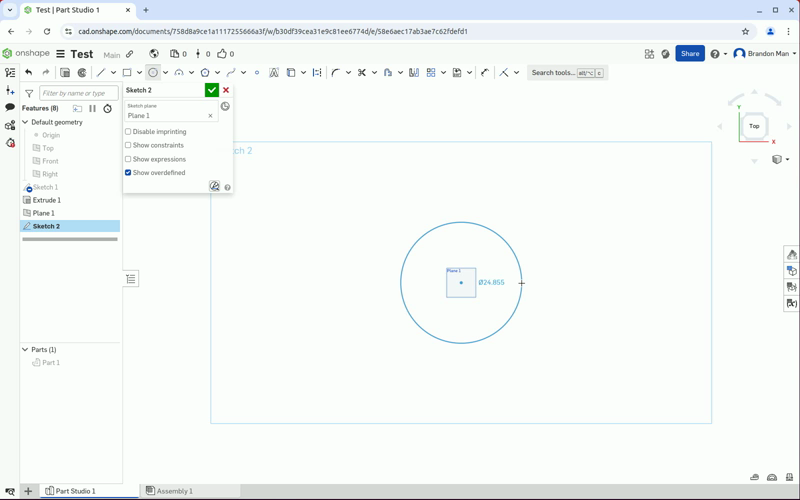
click(521, 282)
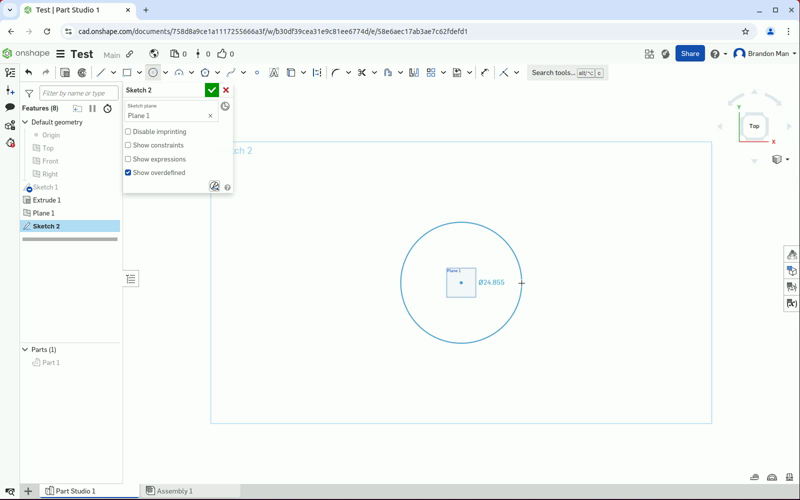
key(esc)
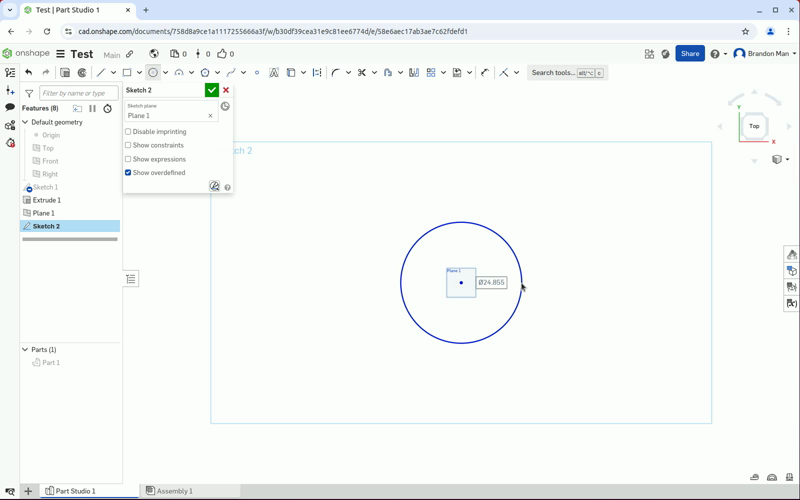
mouse_move(478, 316)
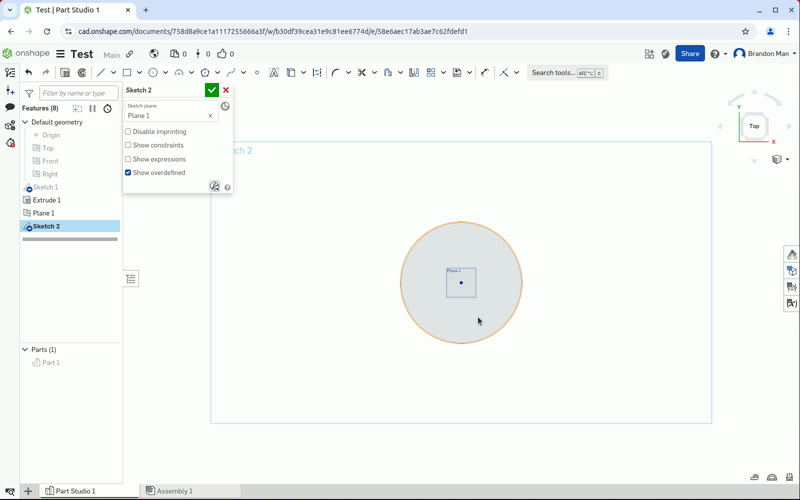
click(478, 316)
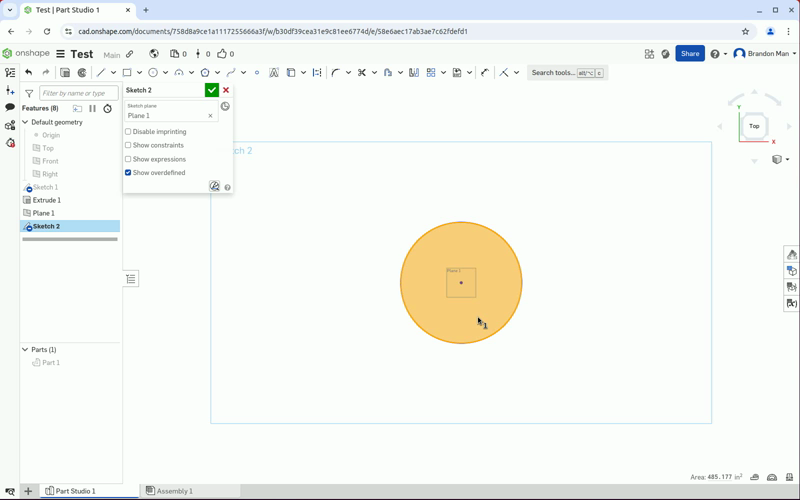
mouse_move(73, 352)
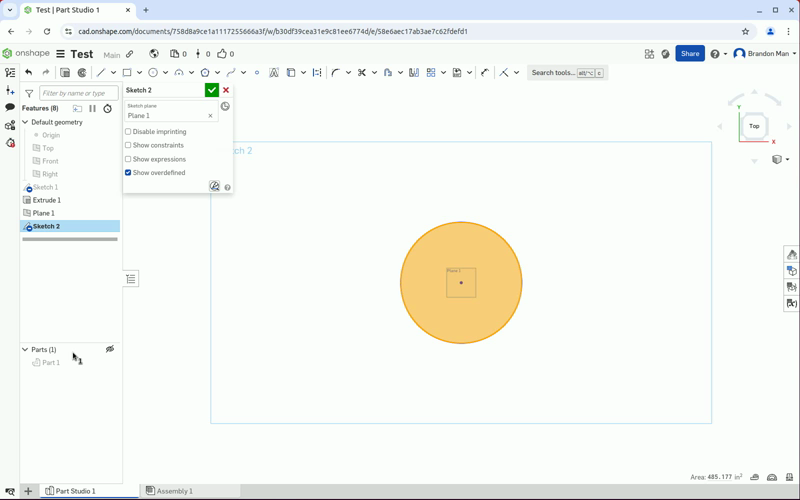
key(shift+y)
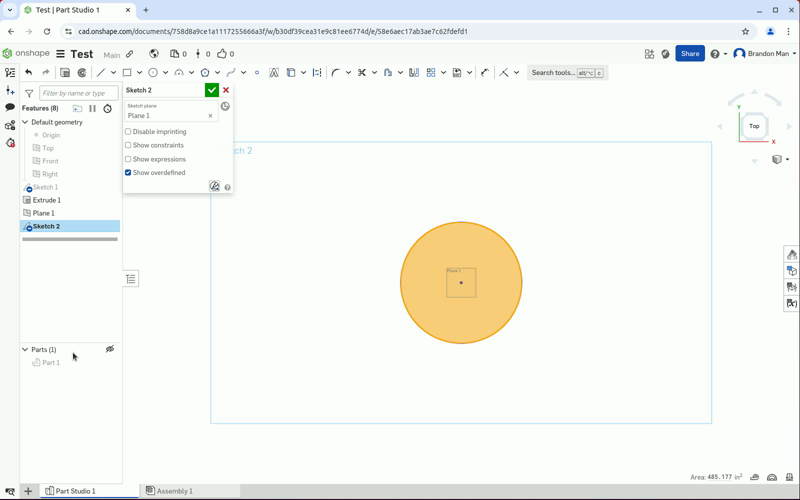
key(shift+e)
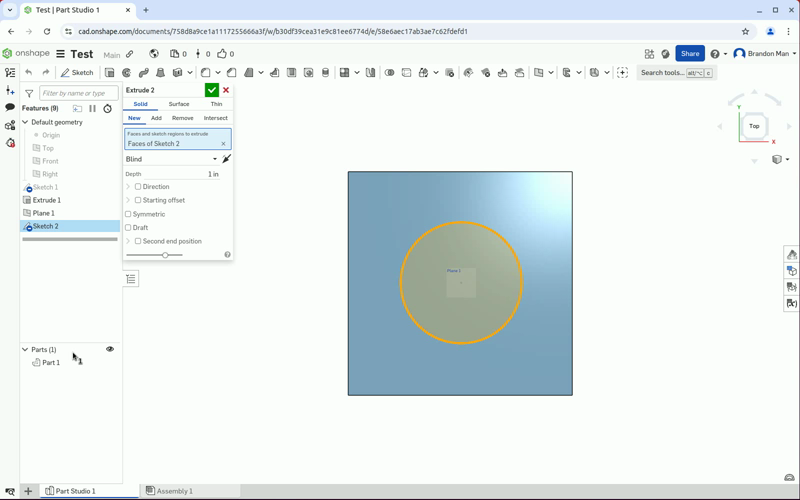
mouse_move(143, 106)
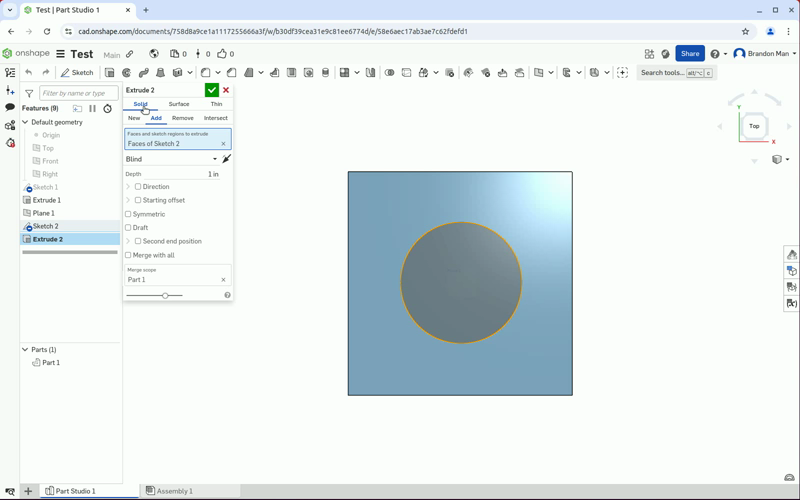
click(143, 106)
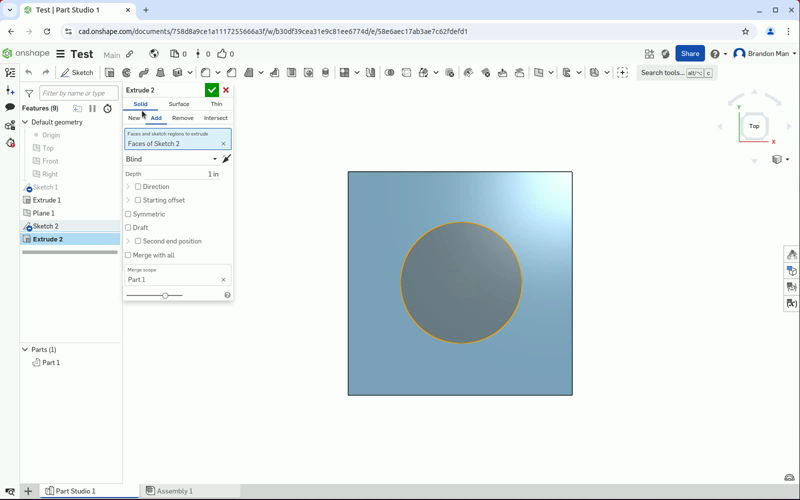
mouse_move(137, 120)
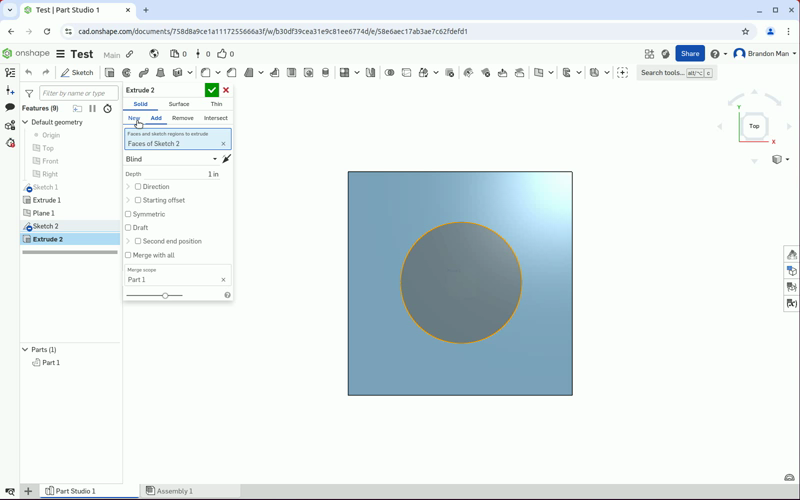
click(137, 120)
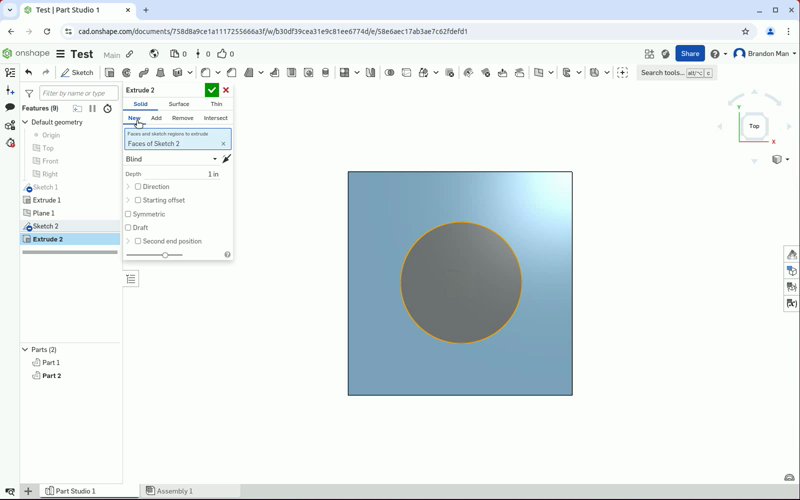
key(tab, 4)
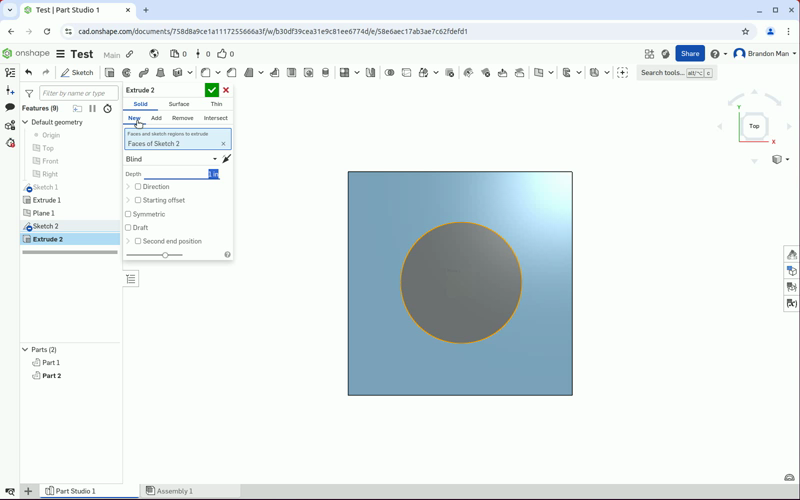
text(15.405)
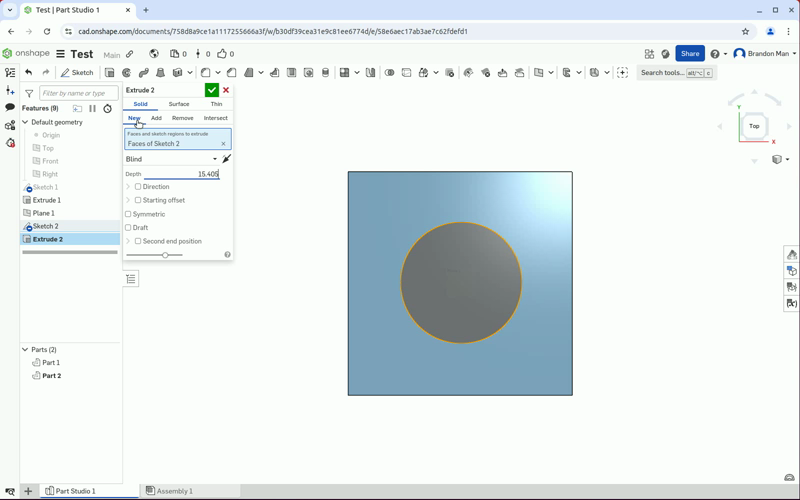
key(enter)
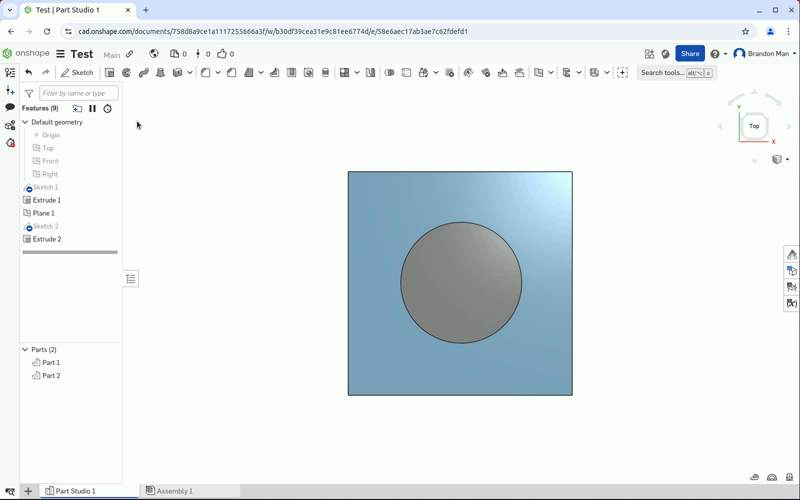
key(shift+h)
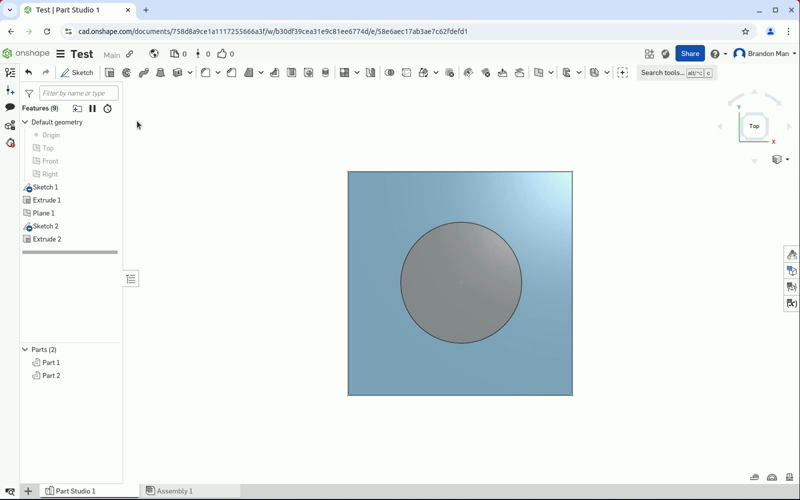
key(shift+h)
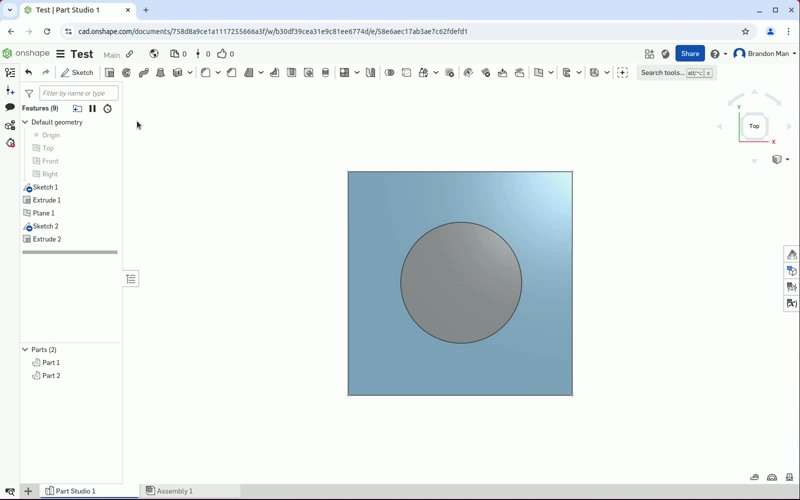
key(shift+7)
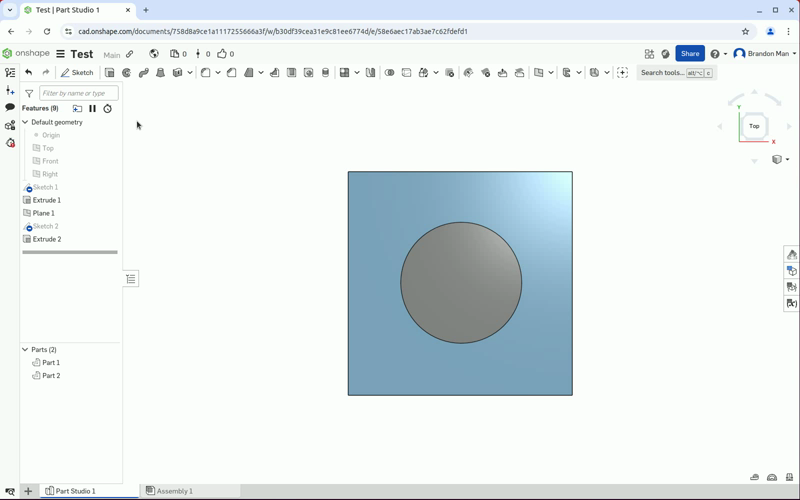
key(up, 3)
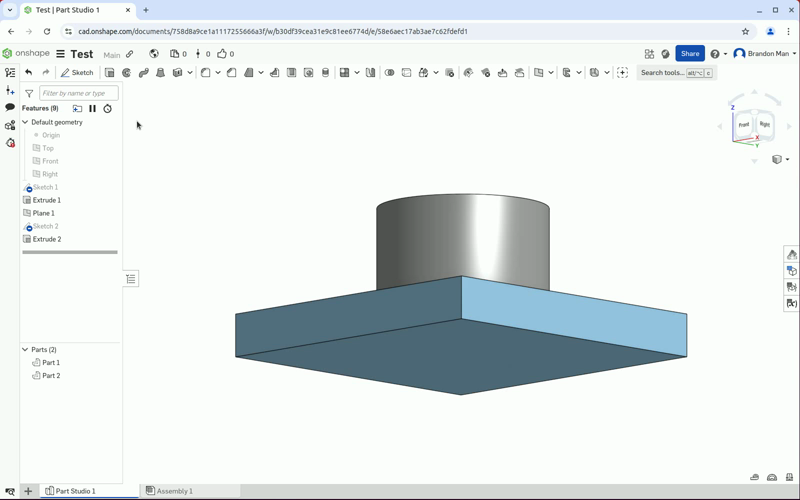
key(left, 3)
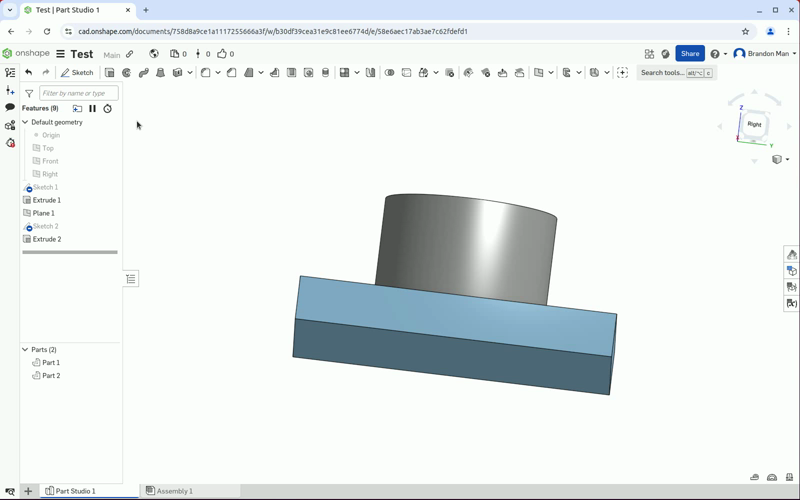
key(right, 3)
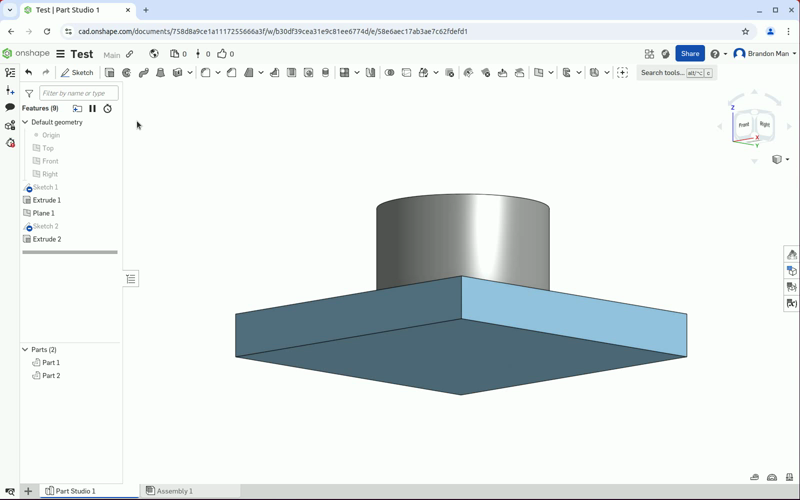
key(down, 3)
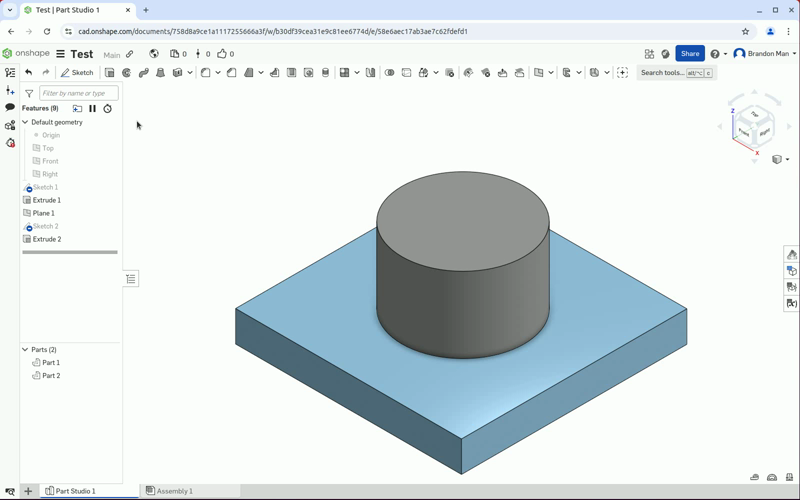
mouse_move(73, 189)
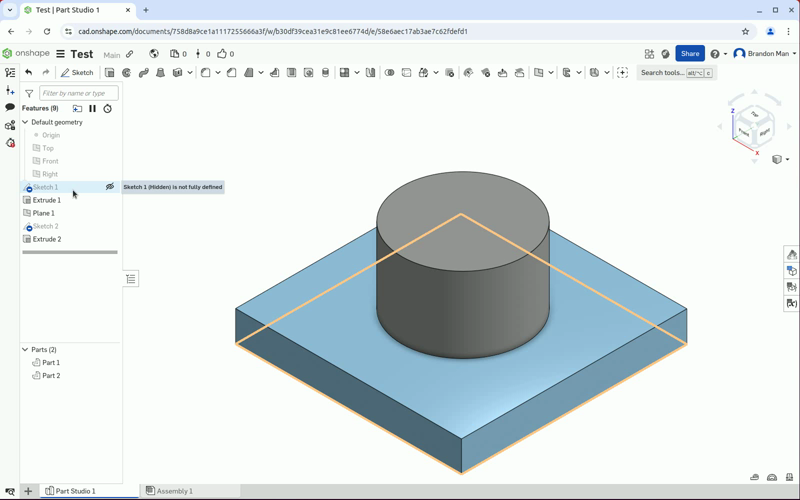
click(73, 189)